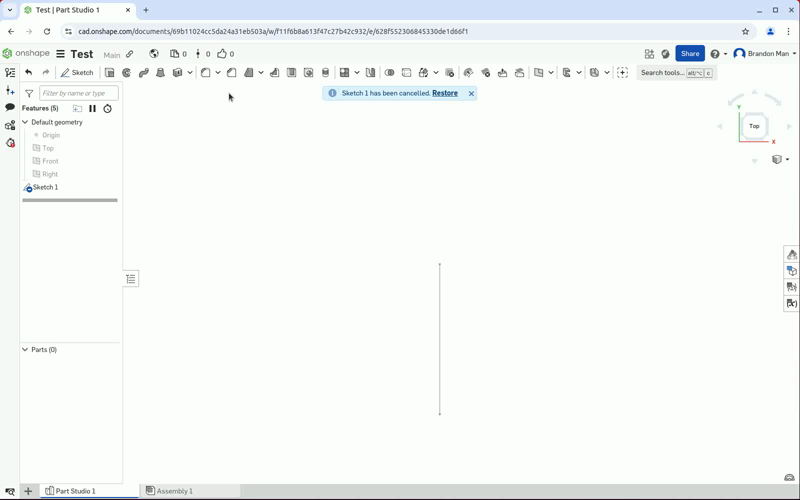
key(shift+h)
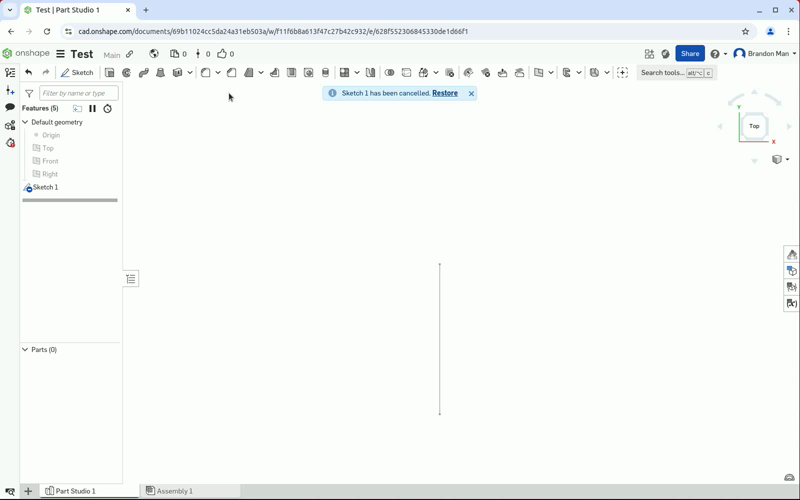
key(shift+s)
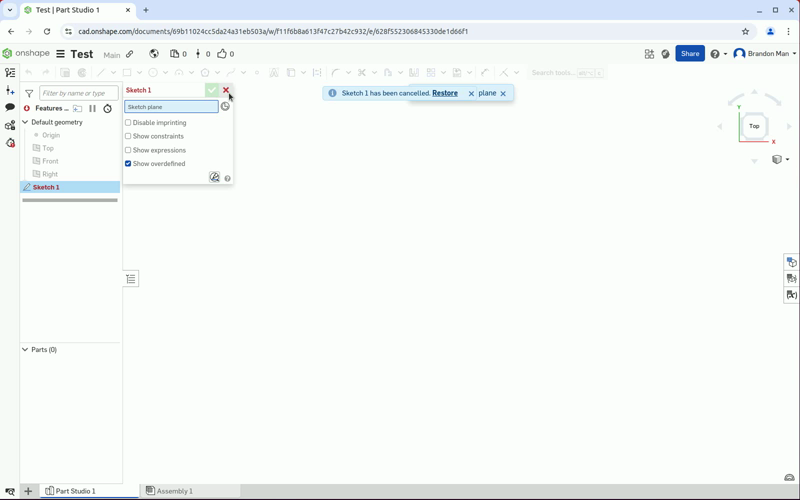
mouse_move(73, 150)
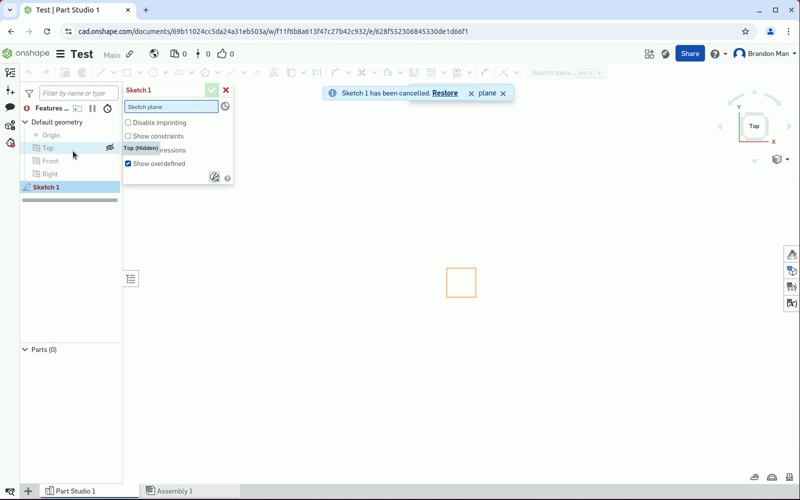
click(73, 150)
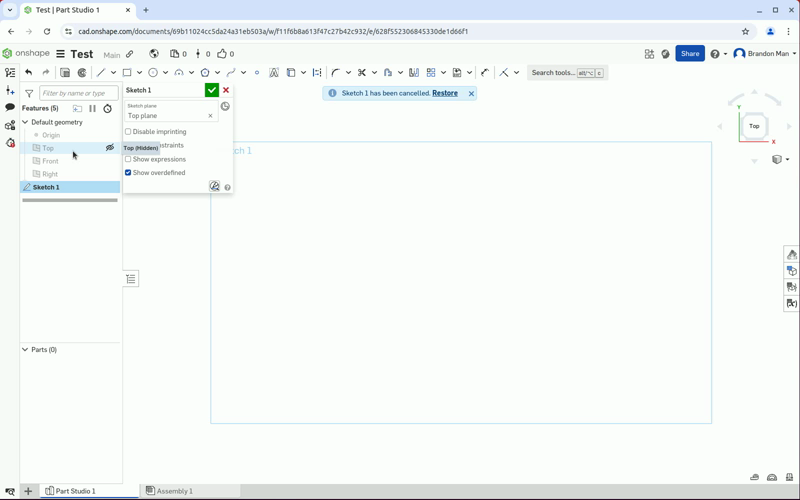
mouse_move(73, 352)
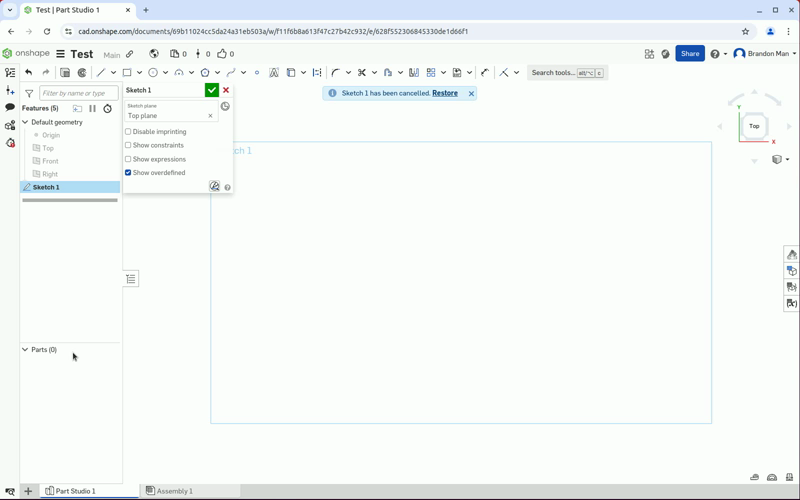
key(y)
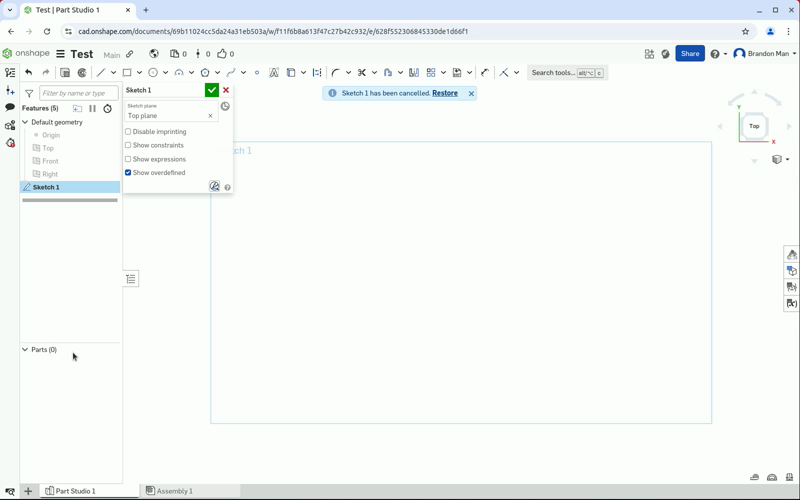
key(c)
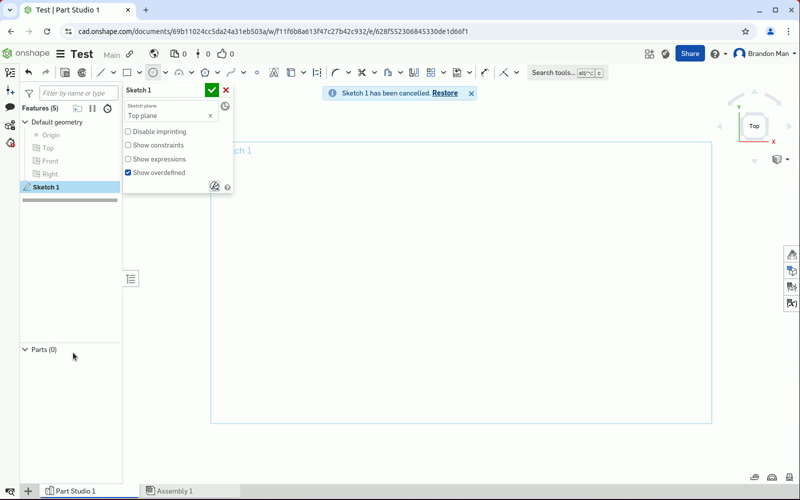
key_down(shift)
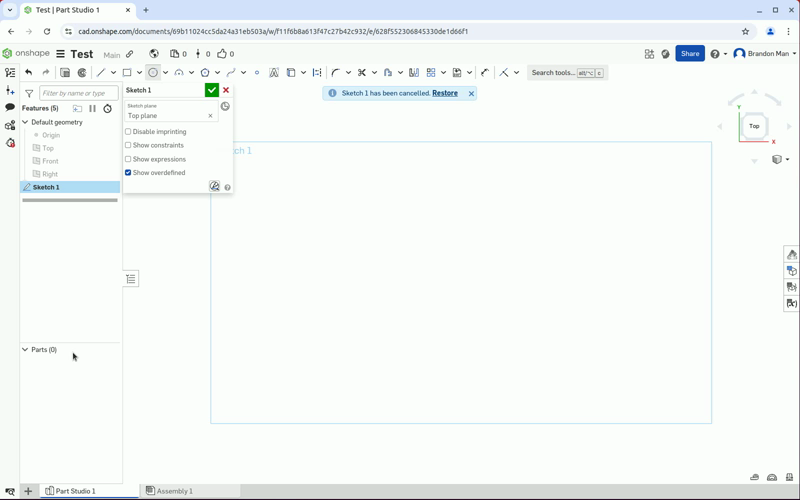
mouse_move(461, 282)
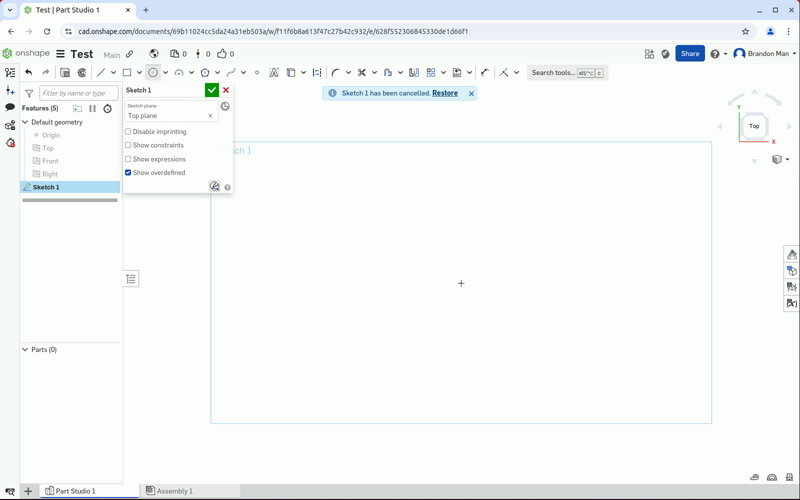
click(461, 282)
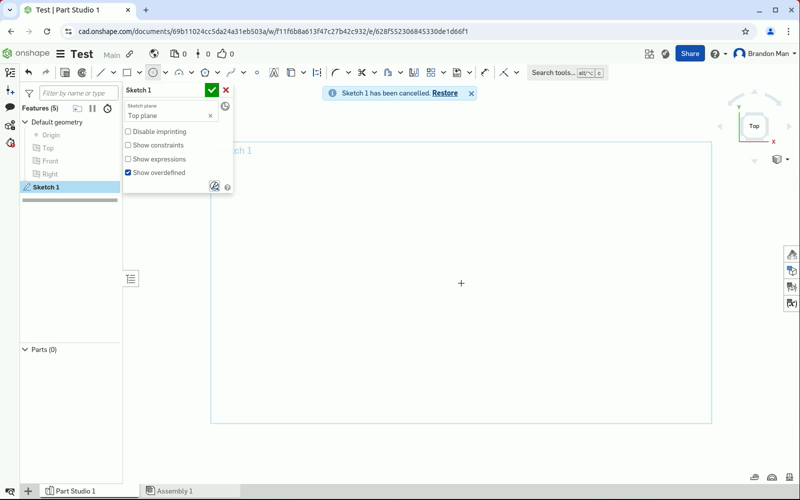
key_up(shift)
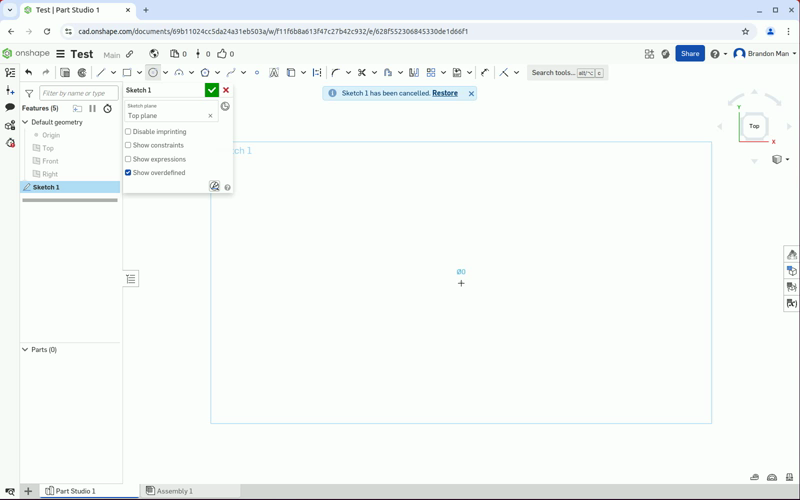
mouse_move(572, 282)
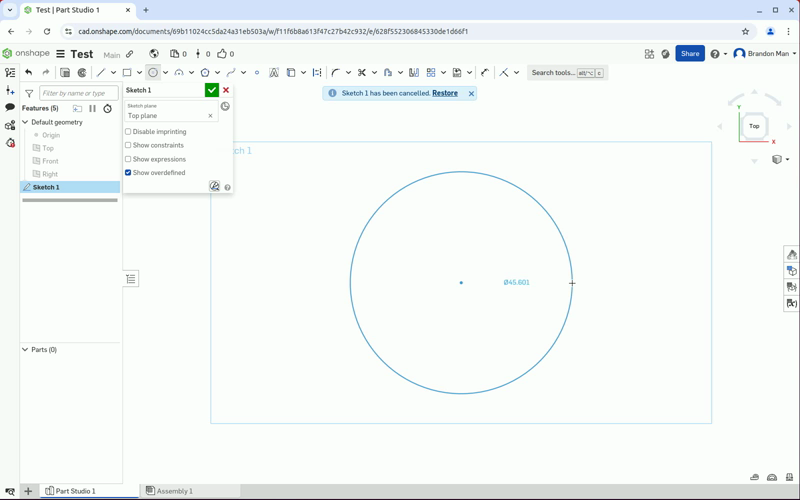
click(572, 282)
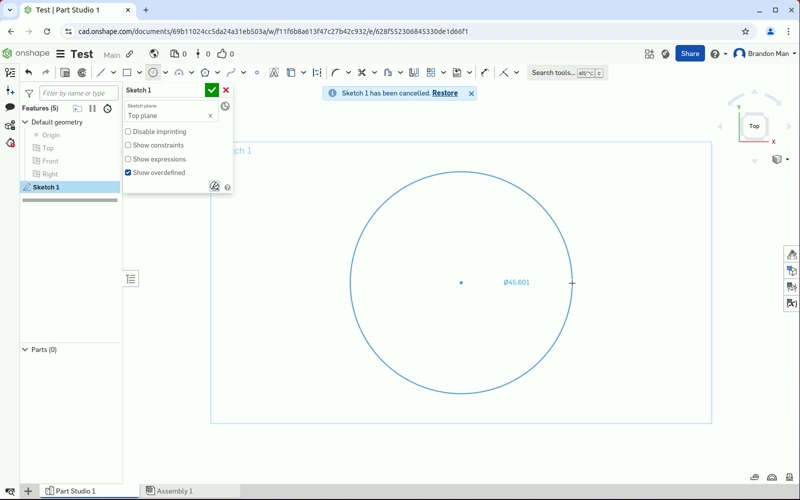
key(esc)
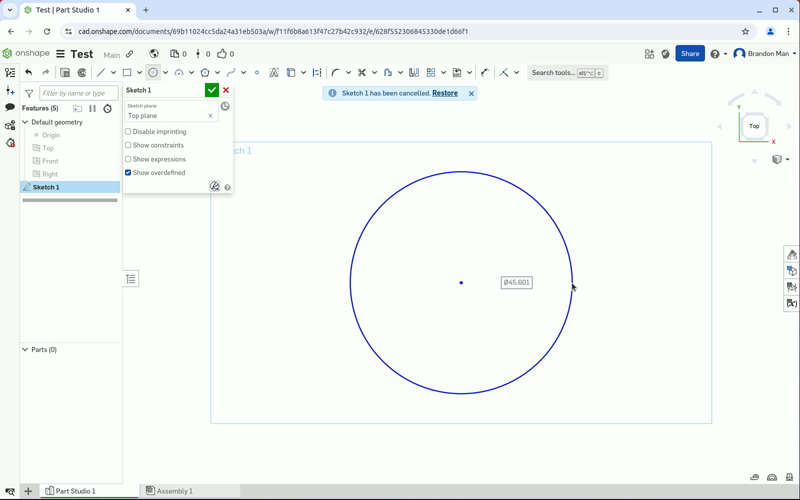
mouse_move(476, 340)
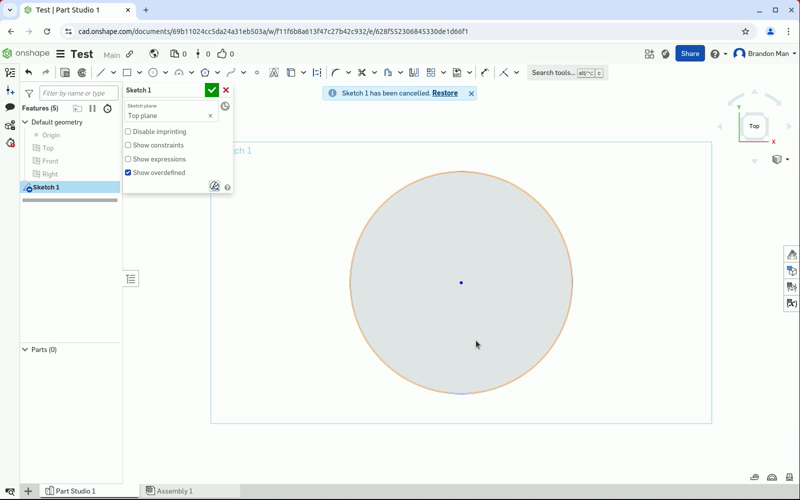
click(476, 340)
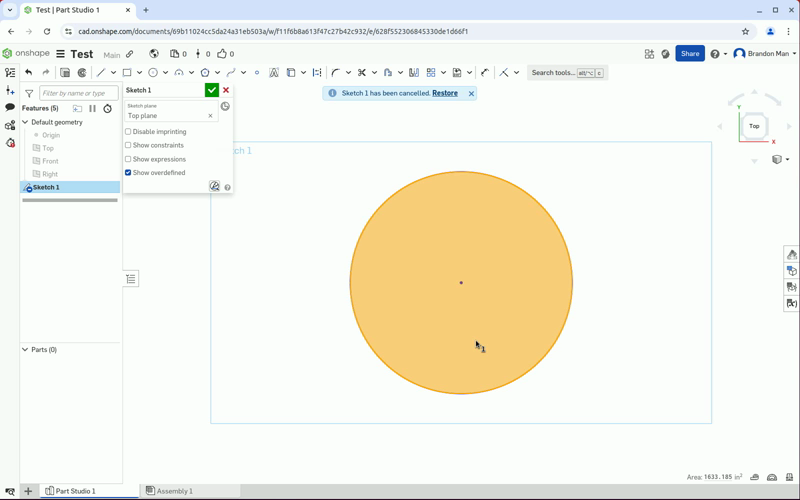
mouse_move(73, 352)
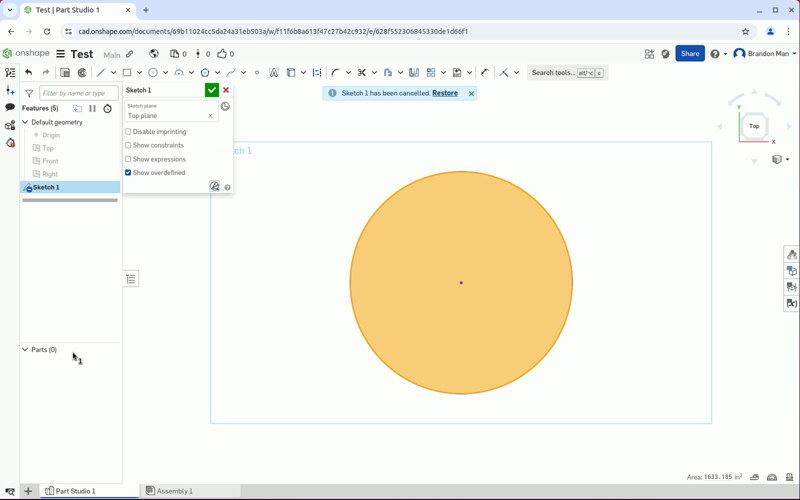
key(shift+y)
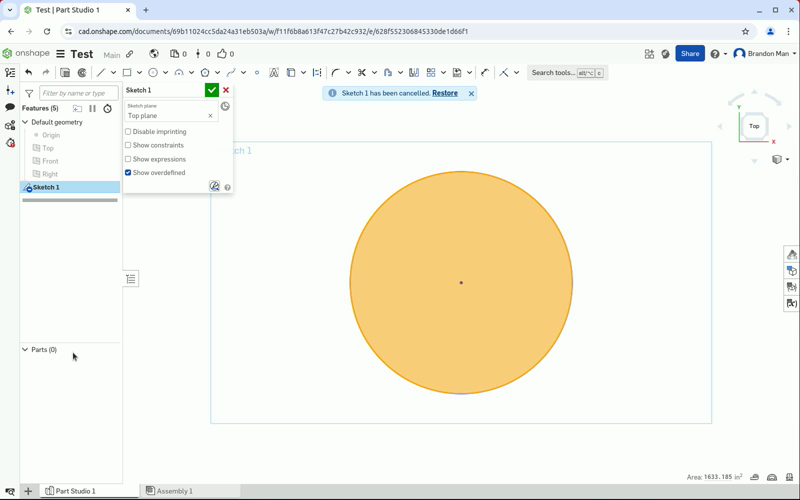
key(shift+e)
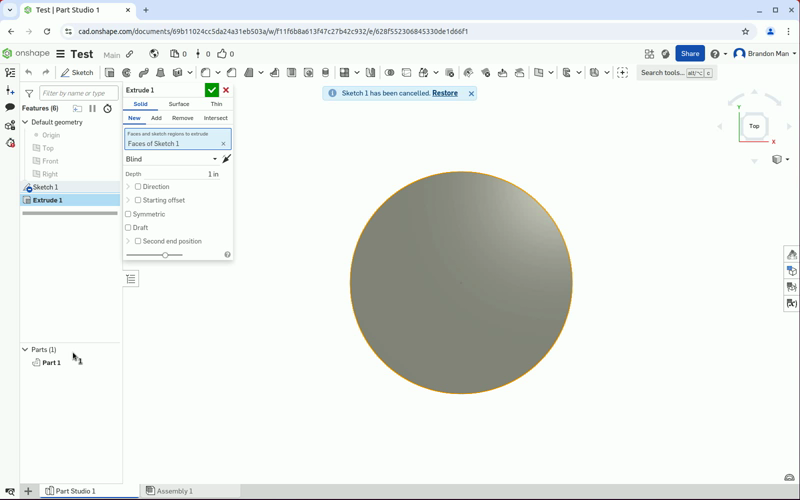
mouse_move(143, 106)
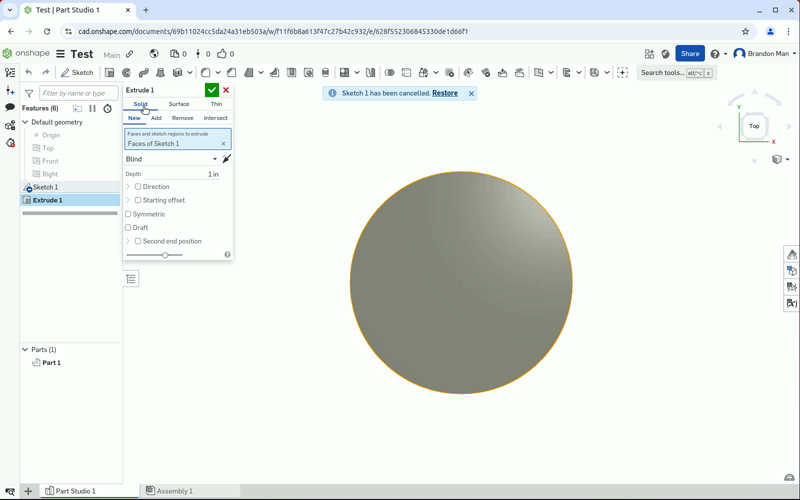
click(143, 106)
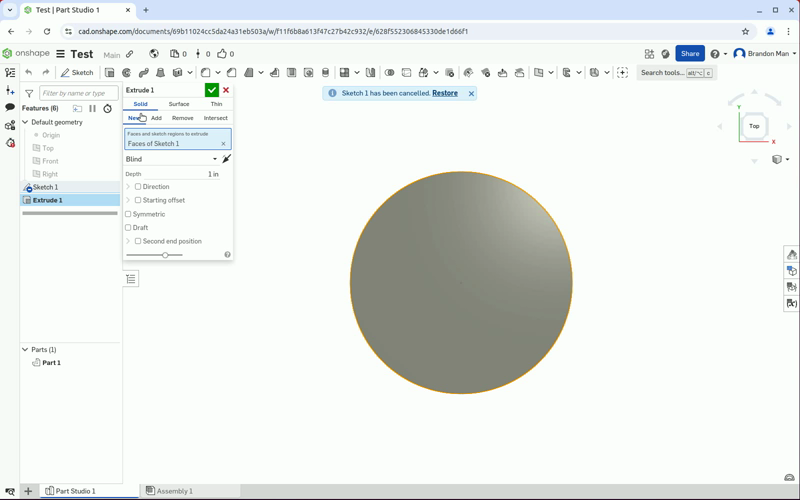
mouse_move(137, 120)
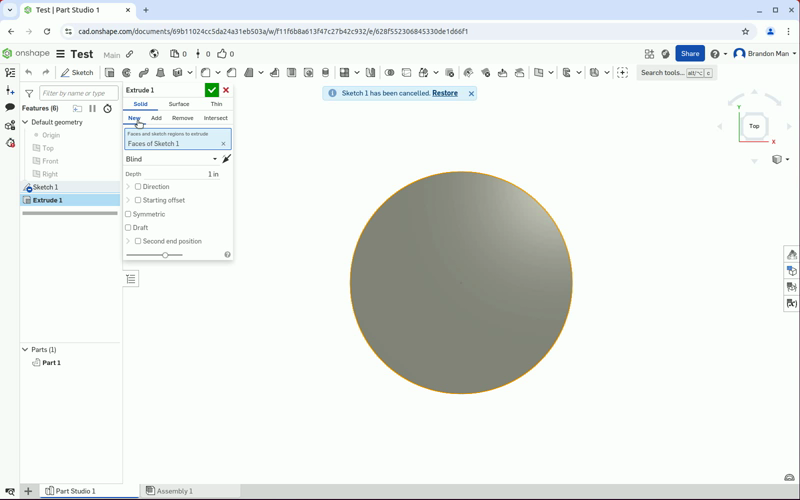
click(137, 120)
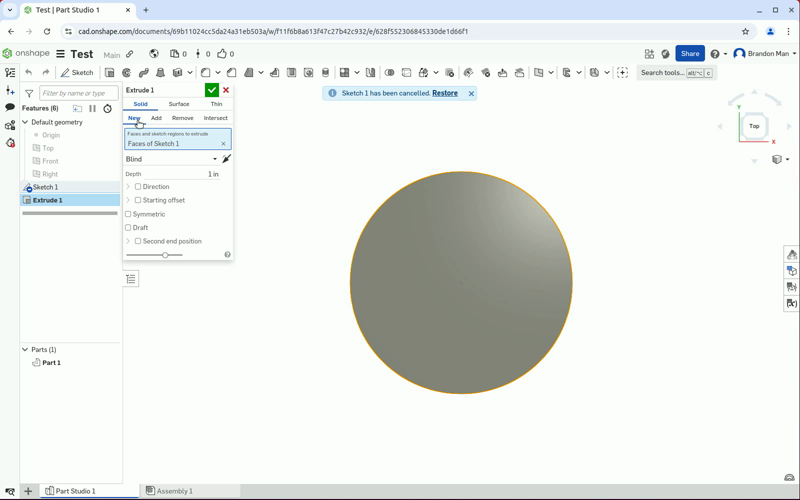
key(tab, 4)
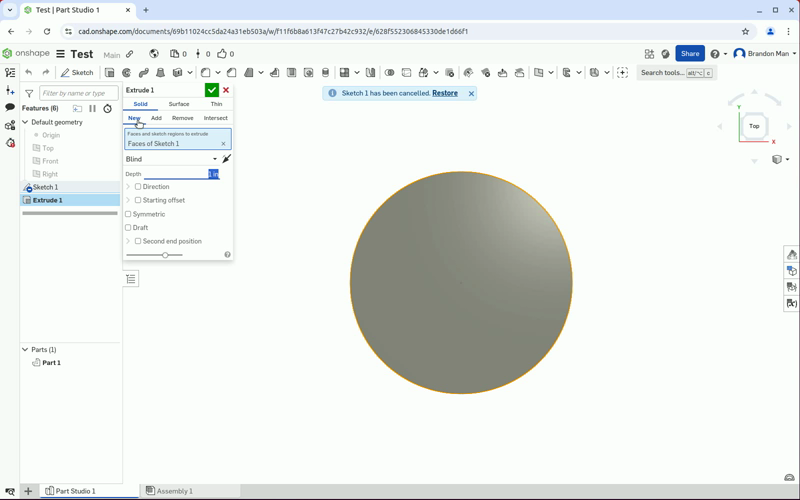
text(1.444)
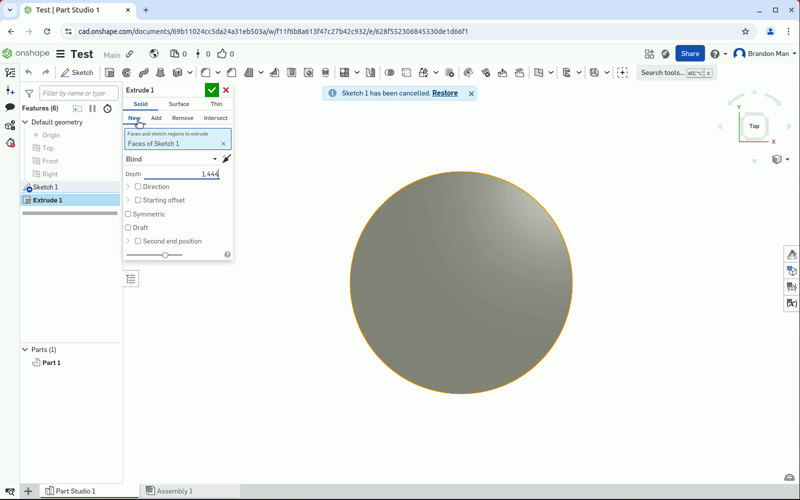
key(enter)
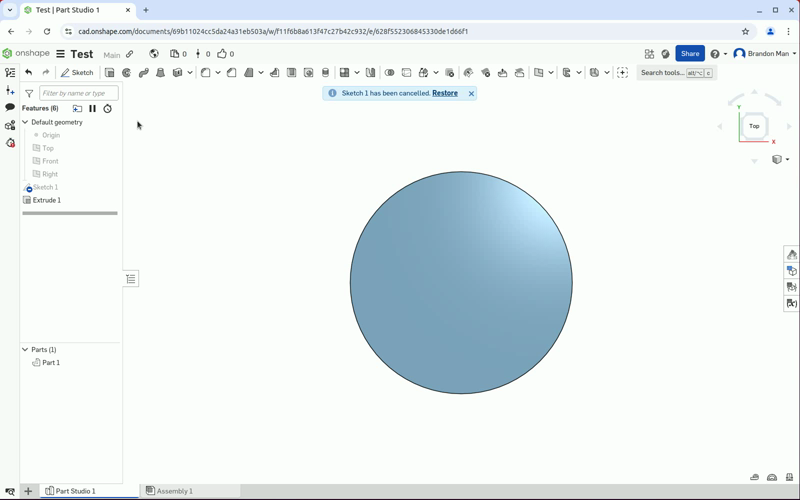
key(shift+h)
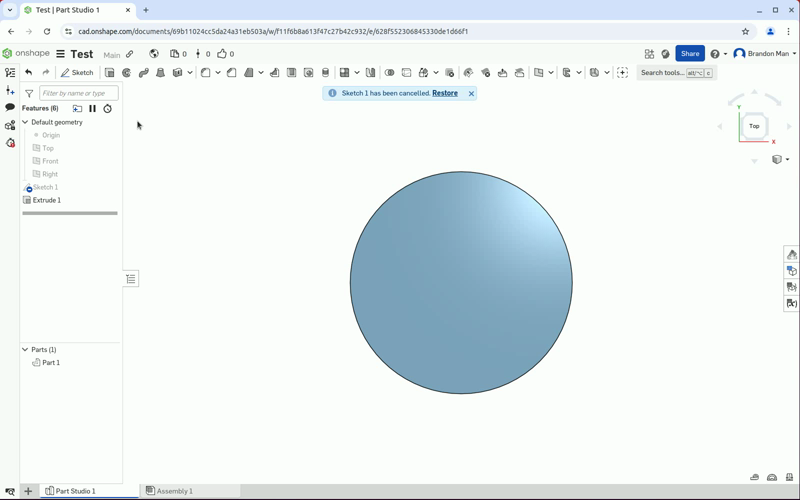
key(shift+h)
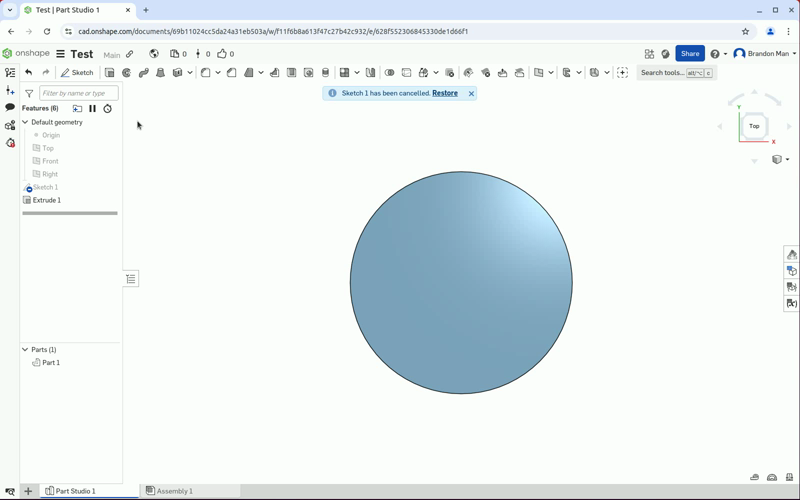
mouse_move(73, 189)
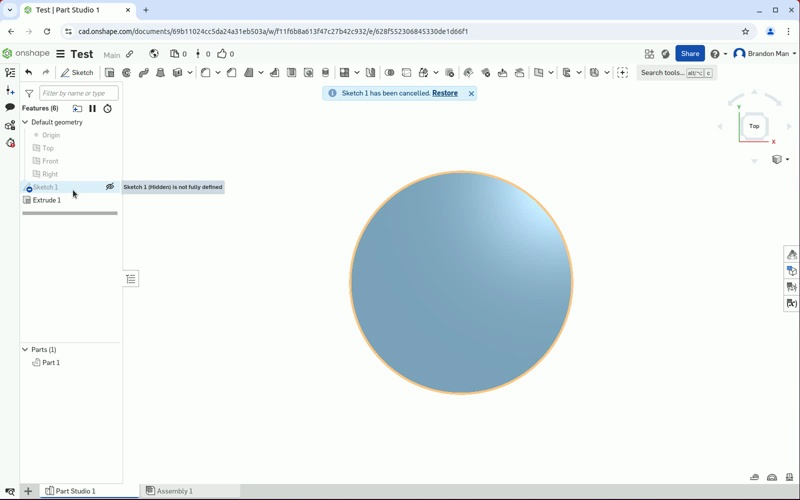
click(73, 189)
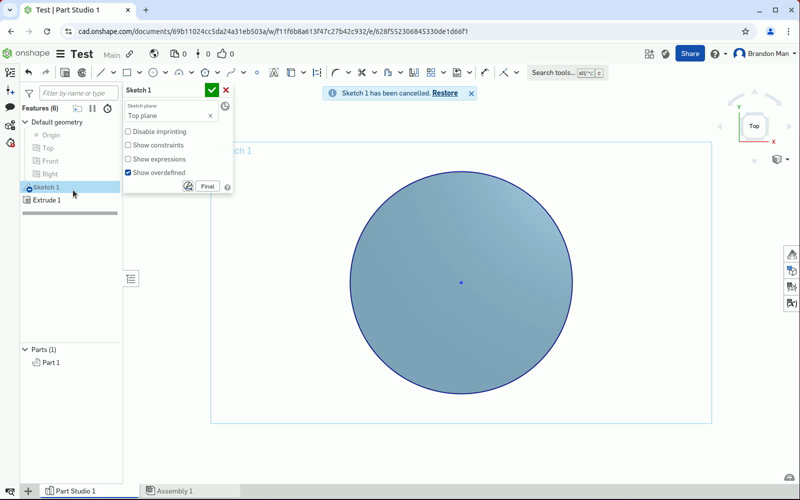
mouse_move(229, 92)
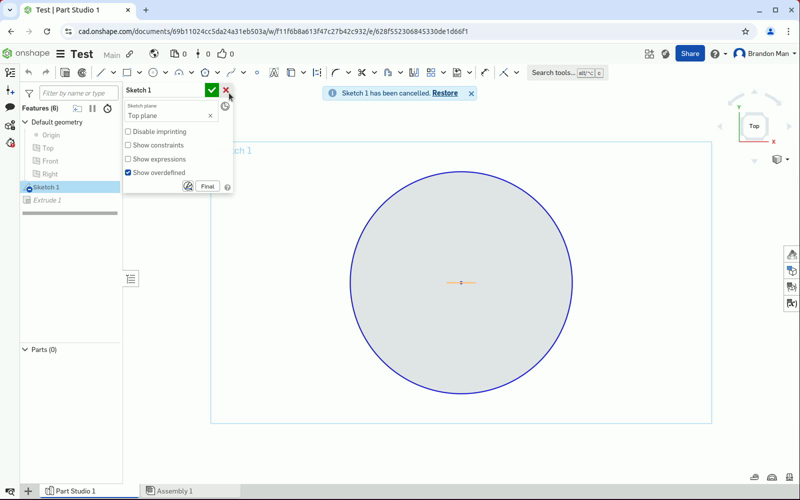
click(229, 92)
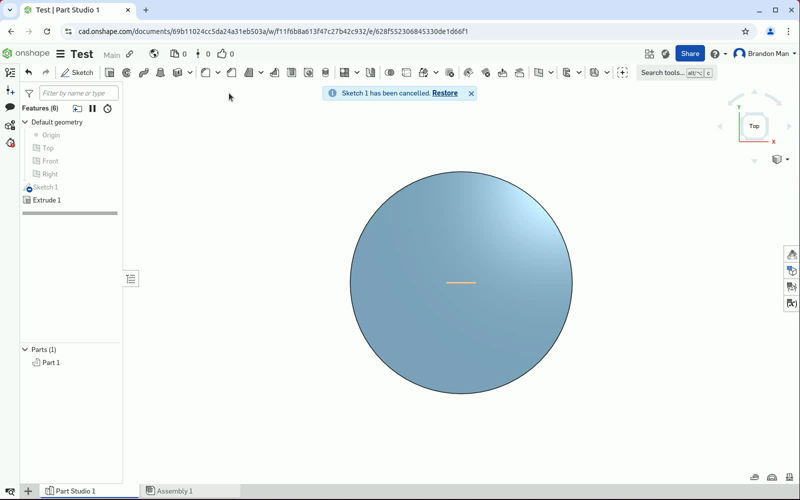
mouse_move(541, 75)
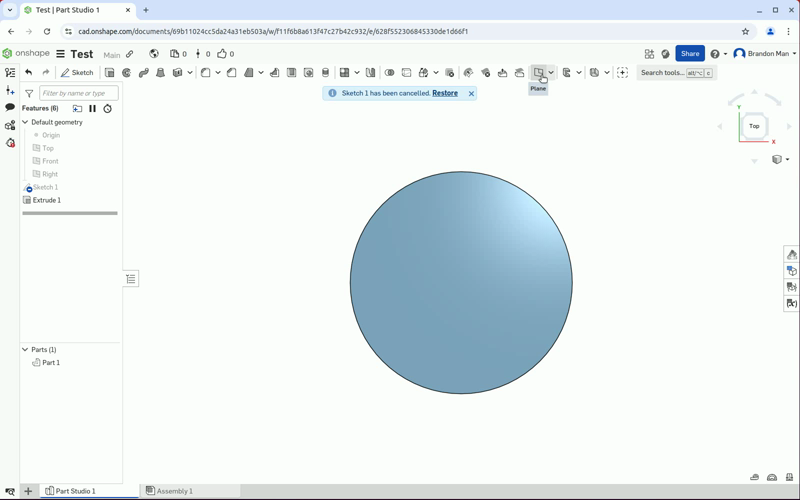
click(541, 75)
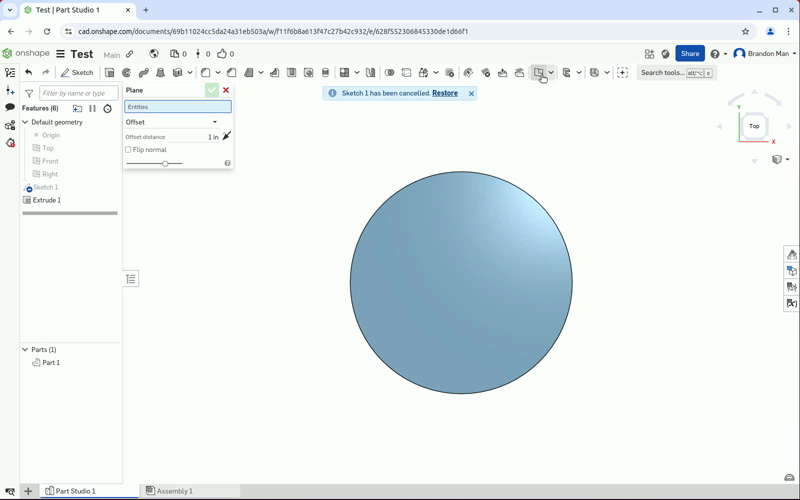
mouse_move(73, 150)
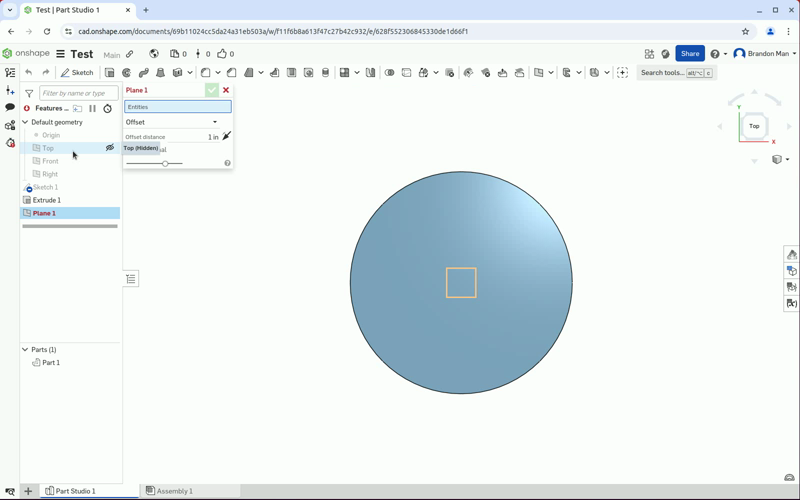
click(73, 150)
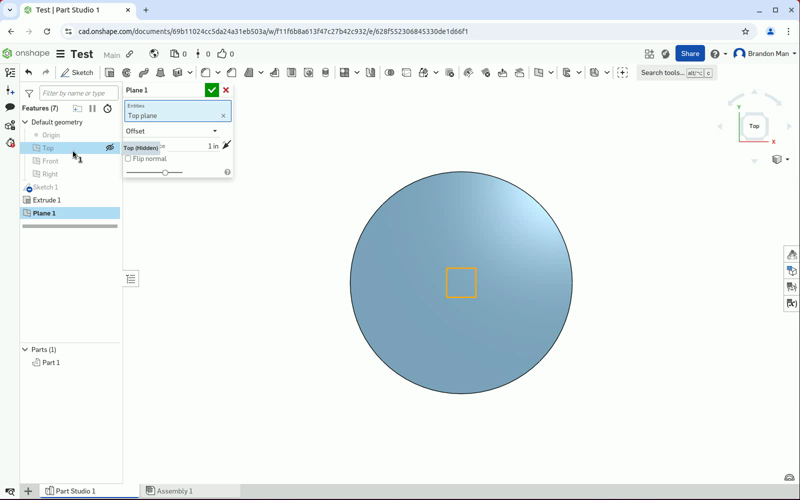
key(tab, 2)
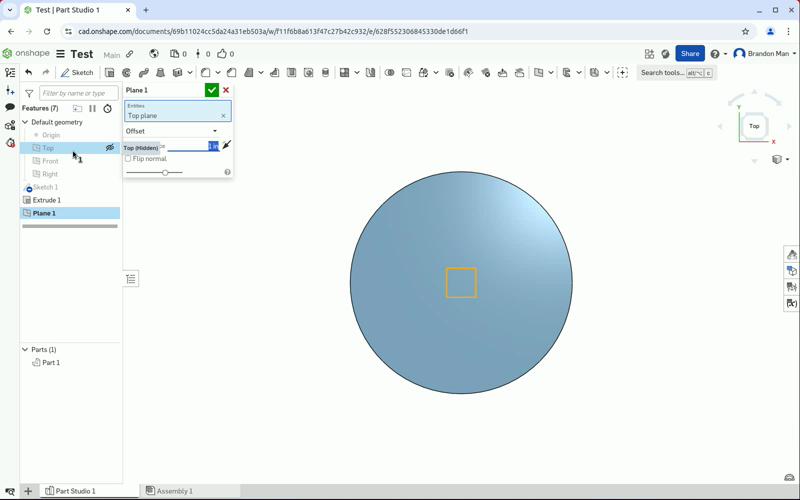
text(1.448)
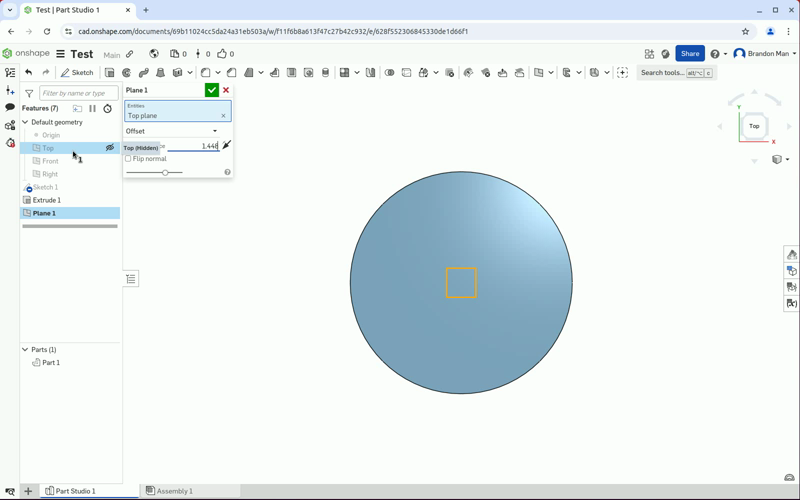
key(enter, 2)
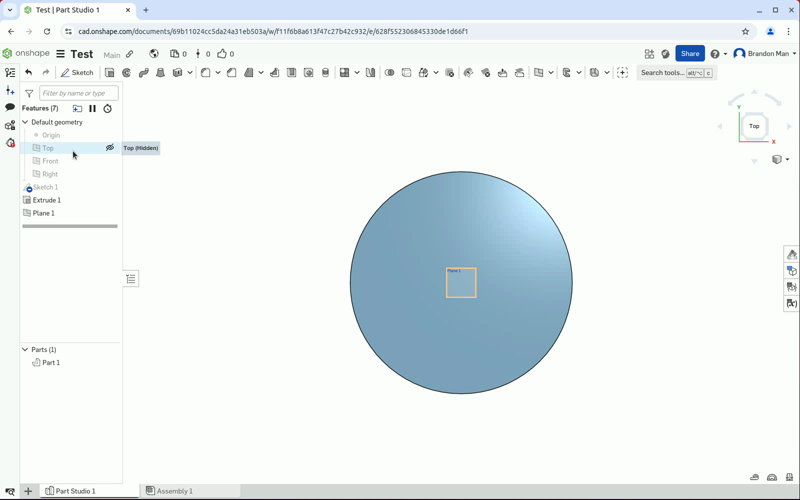
key(shift+s)
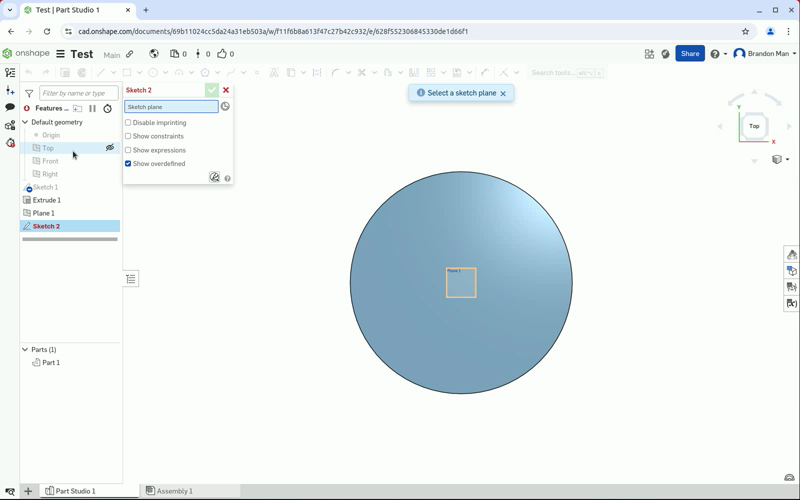
mouse_move(73, 215)
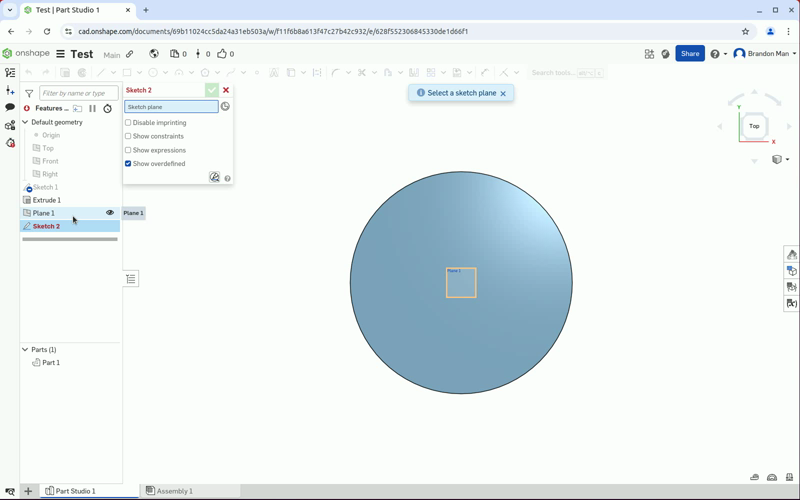
click(73, 215)
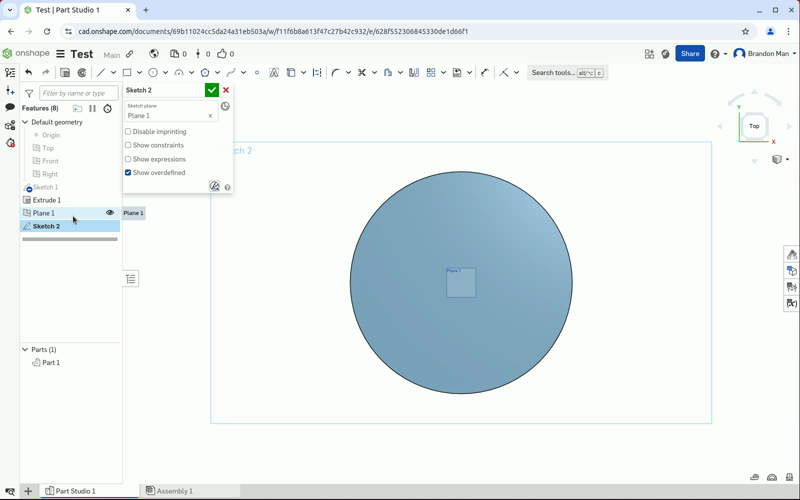
mouse_move(73, 352)
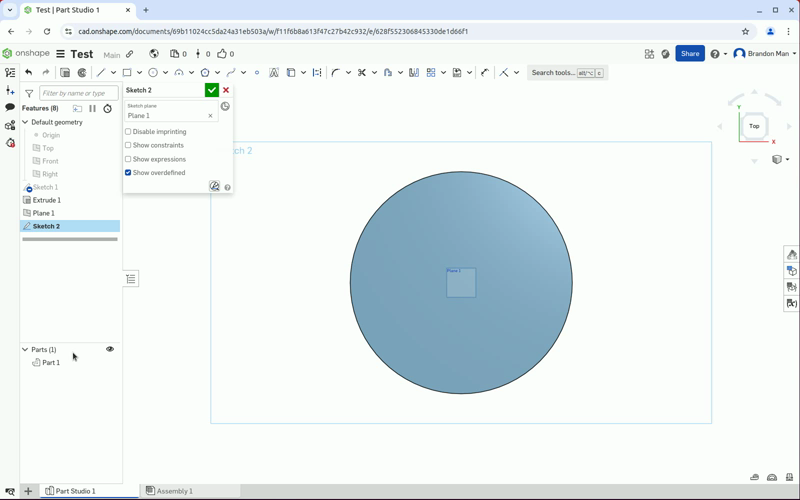
key(y)
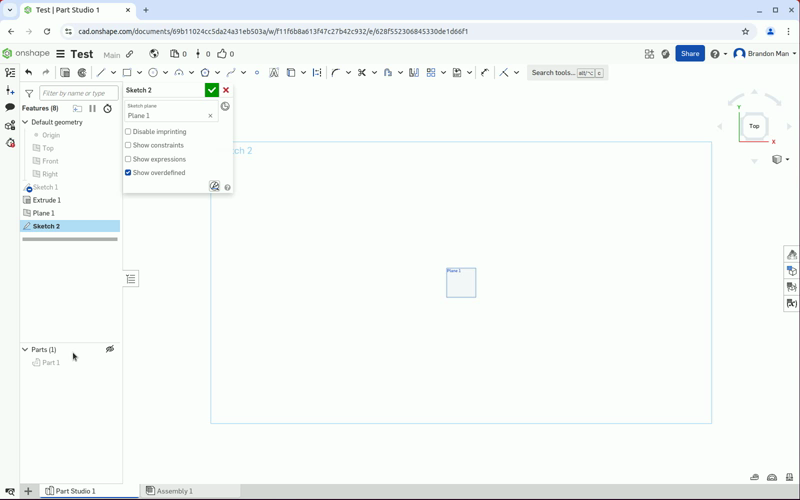
key(c)
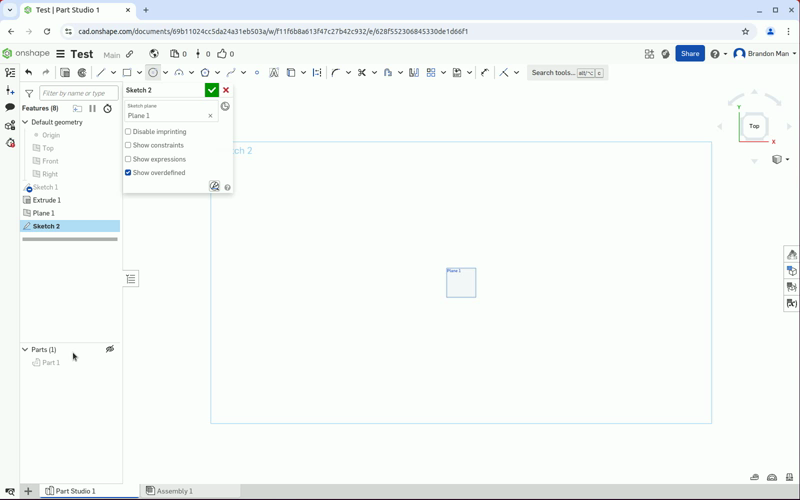
key_down(shift)
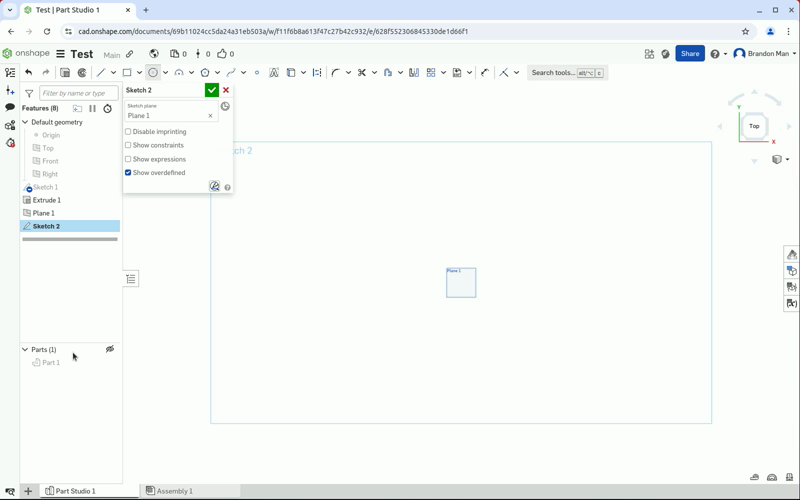
mouse_move(461, 282)
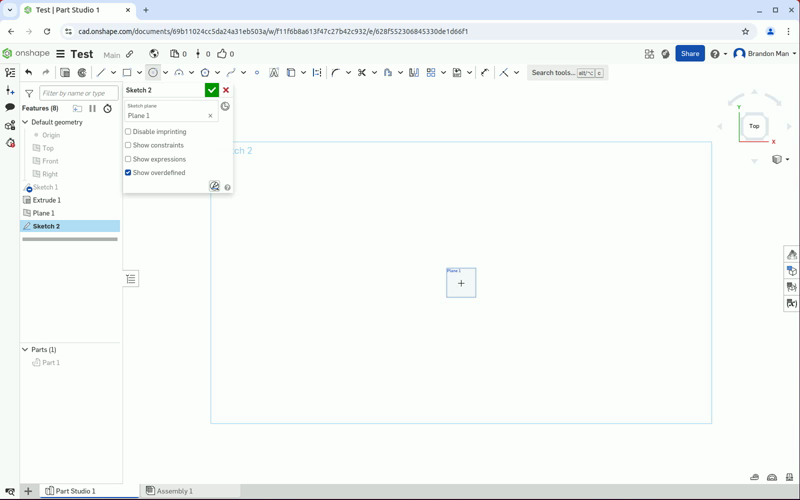
click(461, 282)
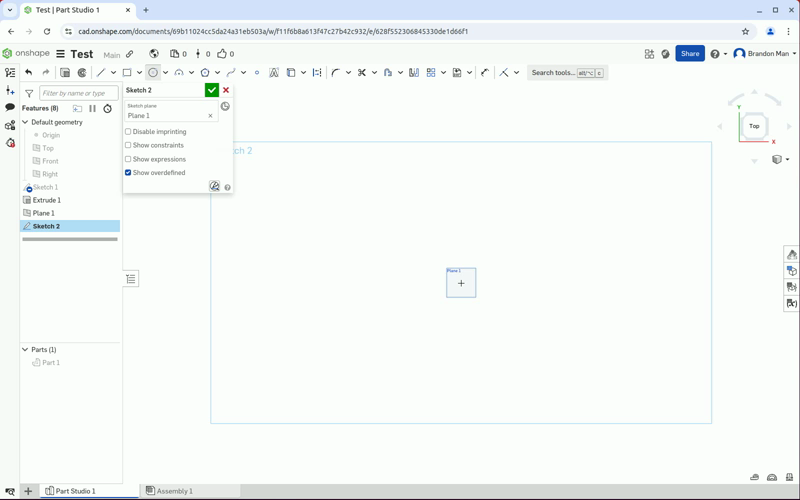
key_up(shift)
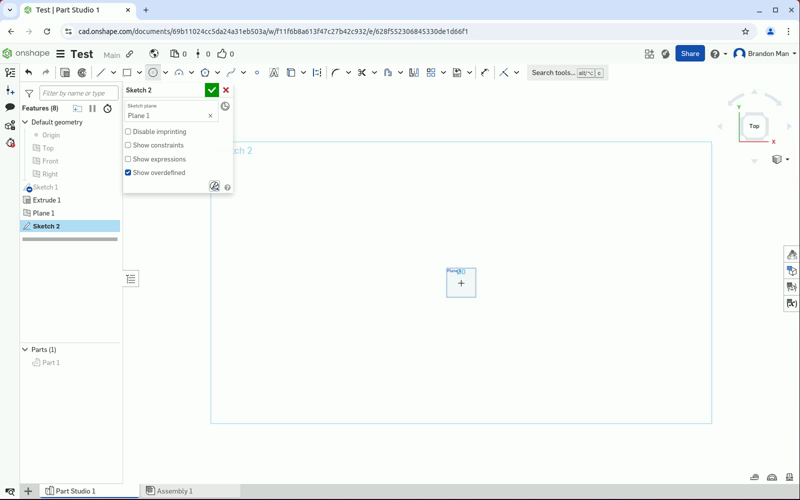
mouse_move(565, 282)
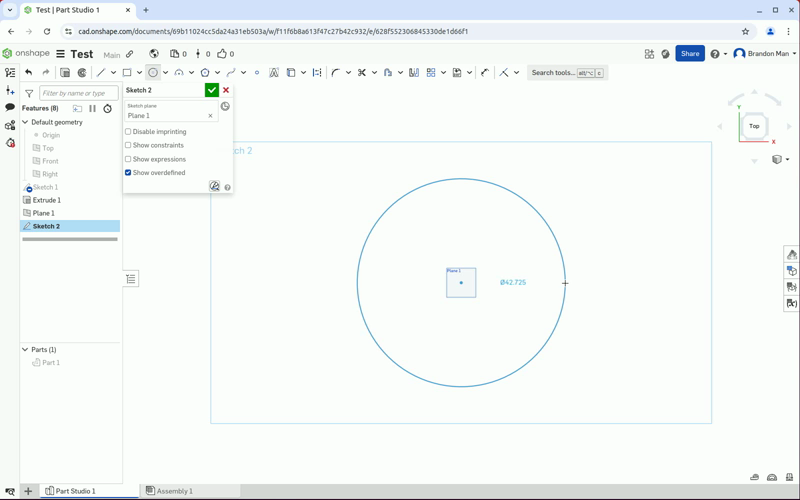
click(565, 282)
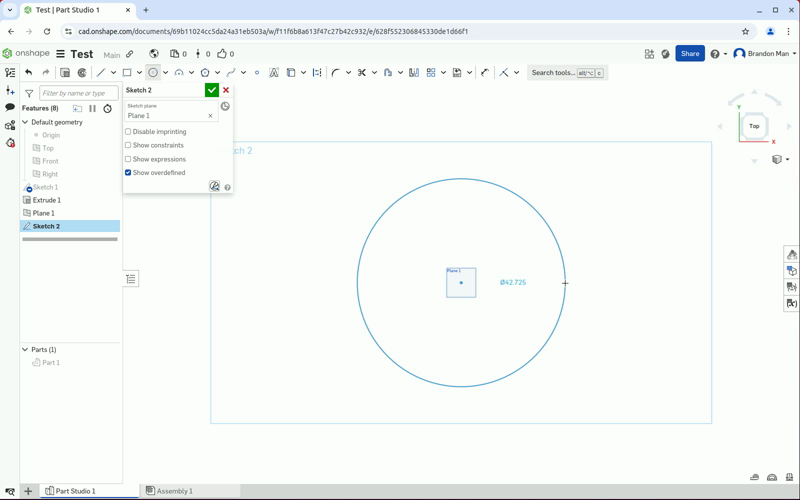
key(esc)
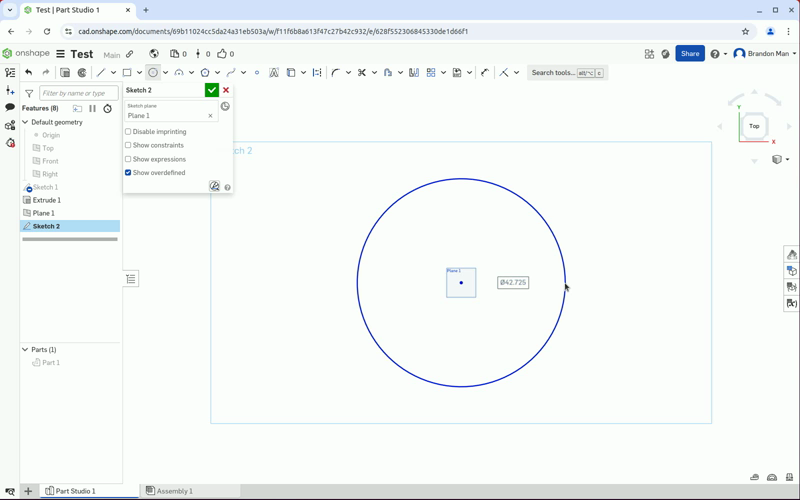
mouse_move(461, 220)
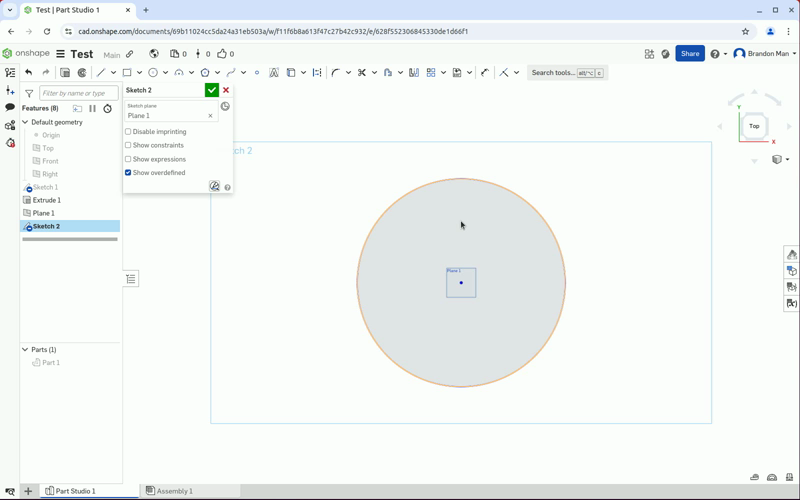
click(461, 220)
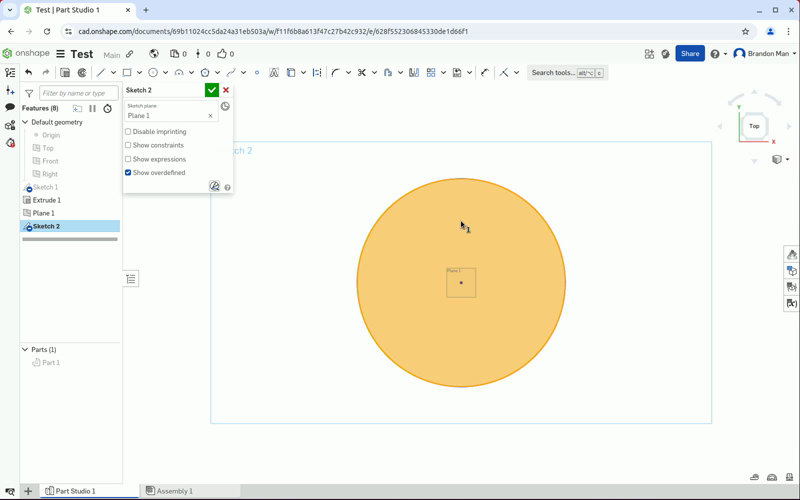
mouse_move(73, 352)
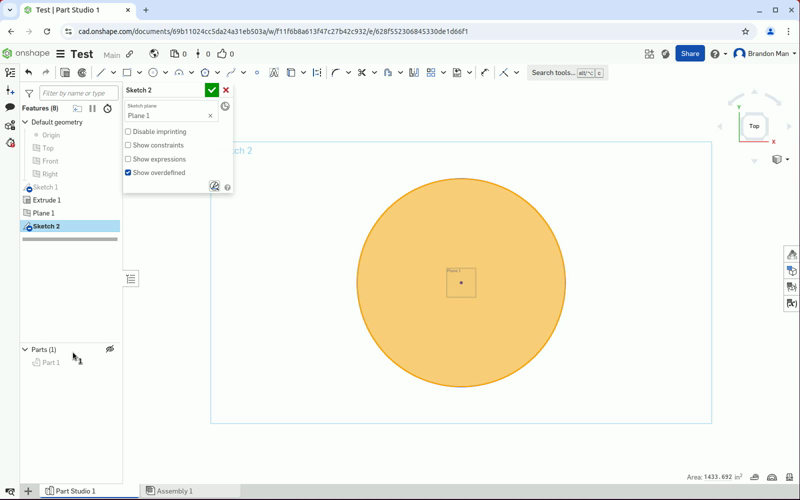
key(shift+y)
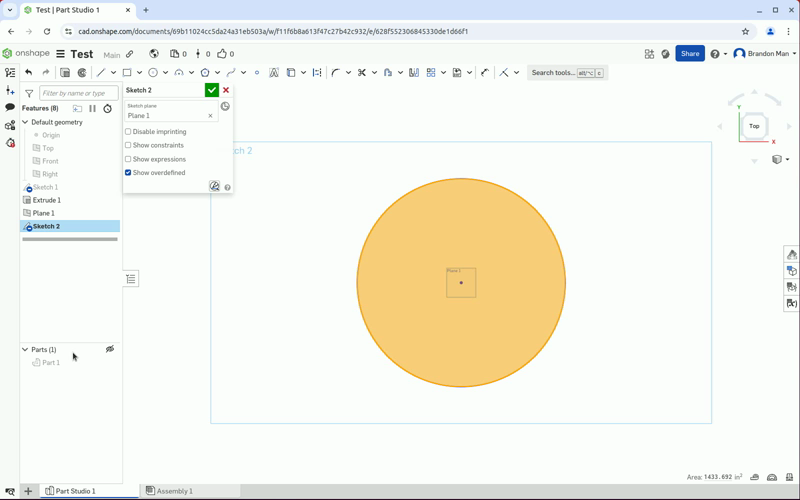
key(shift+e)
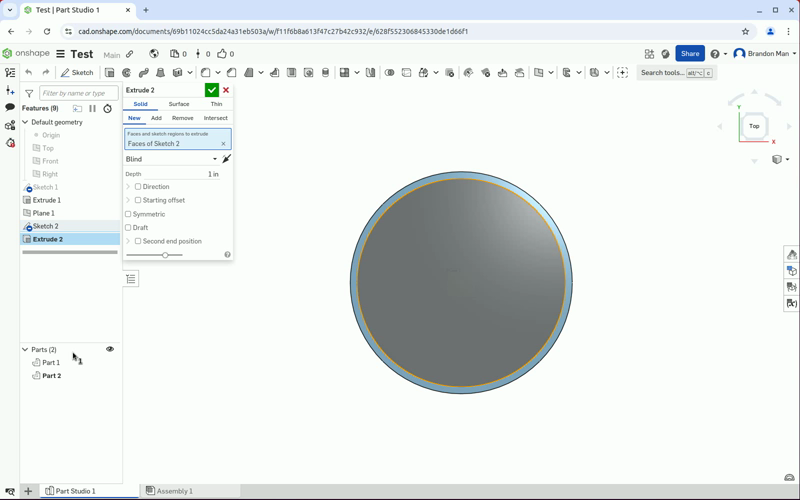
mouse_move(143, 106)
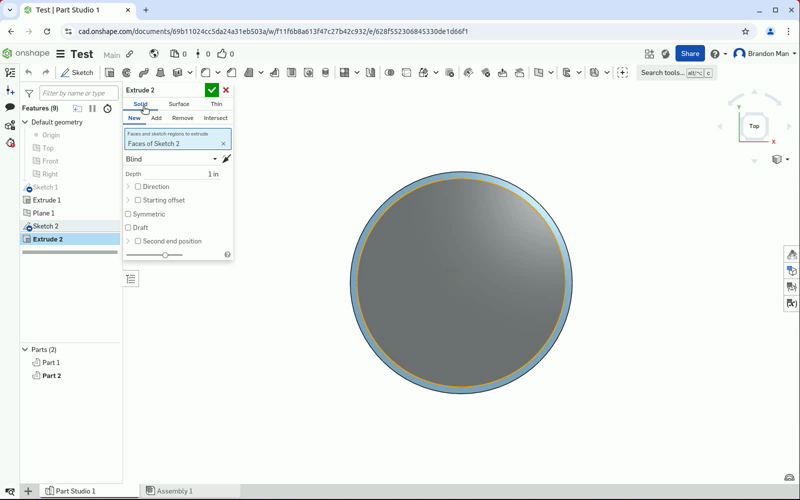
click(143, 106)
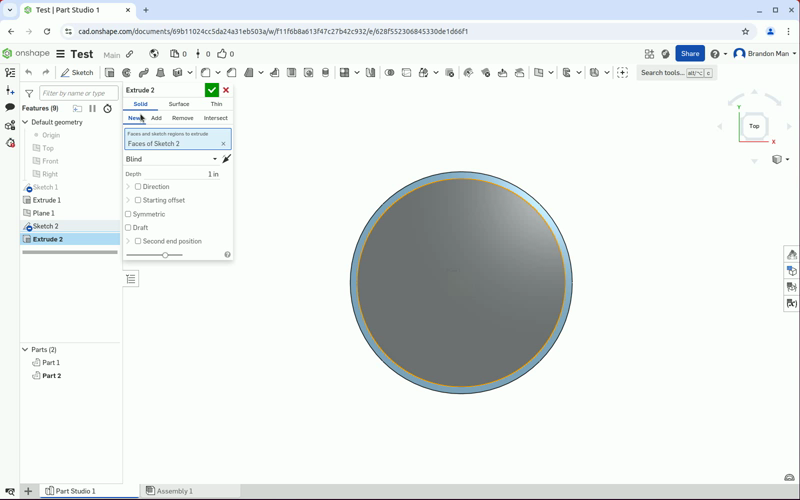
mouse_move(137, 120)
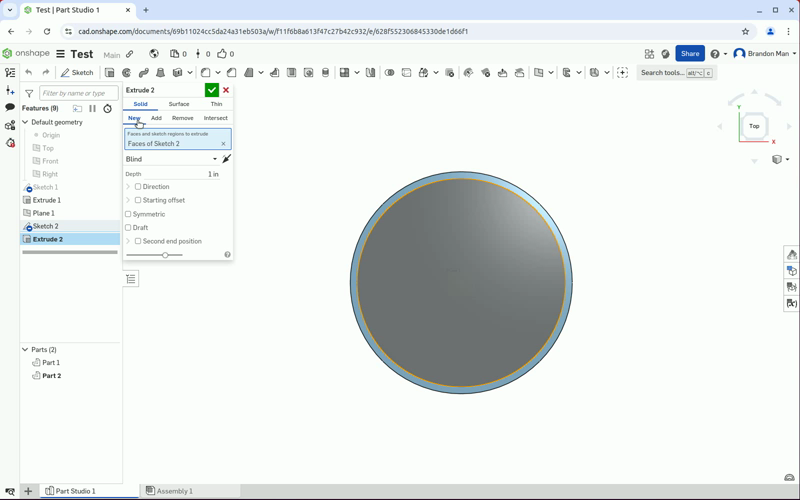
click(137, 120)
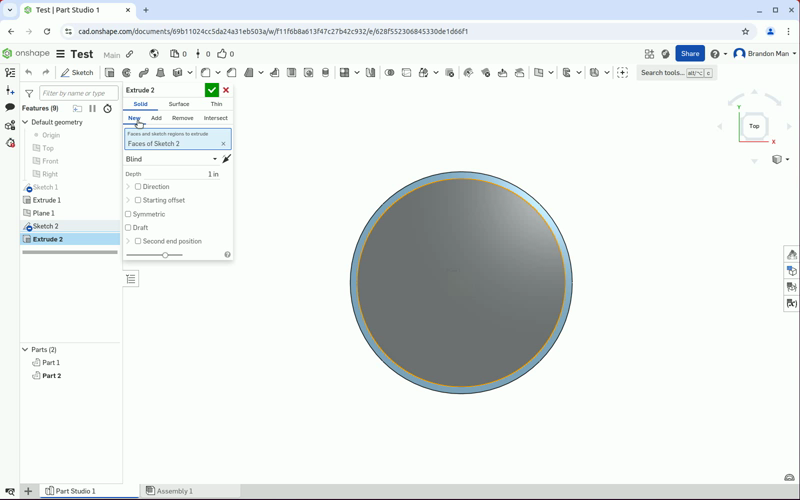
key(tab, 4)
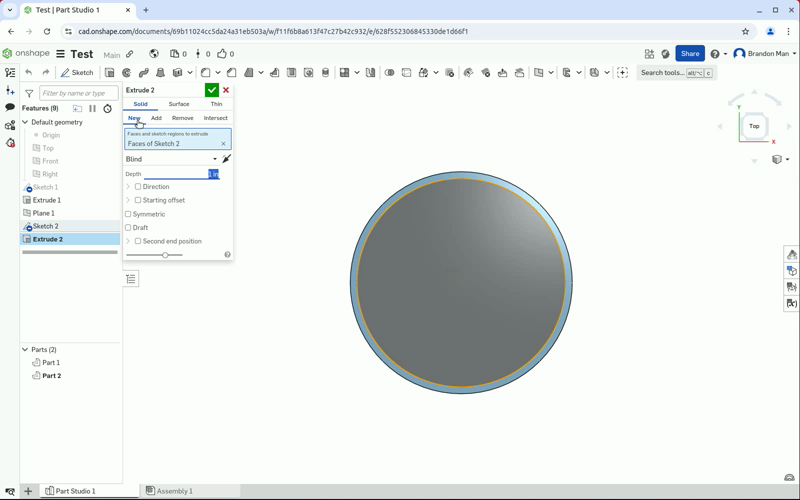
text(3.129)
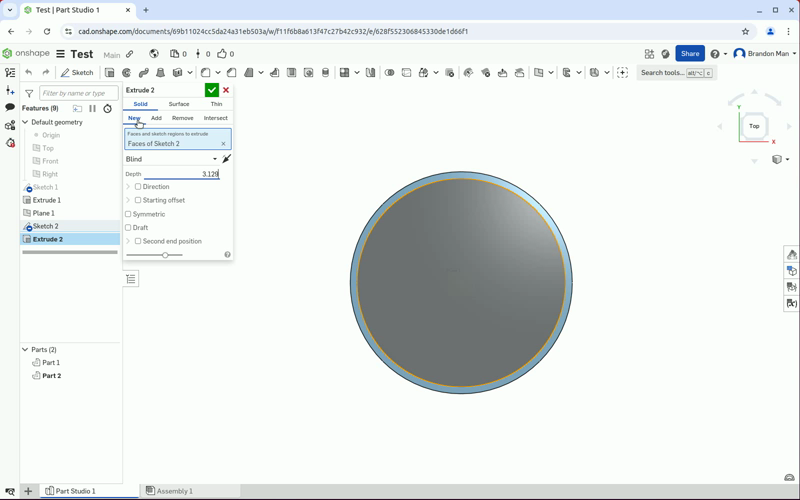
key(enter)
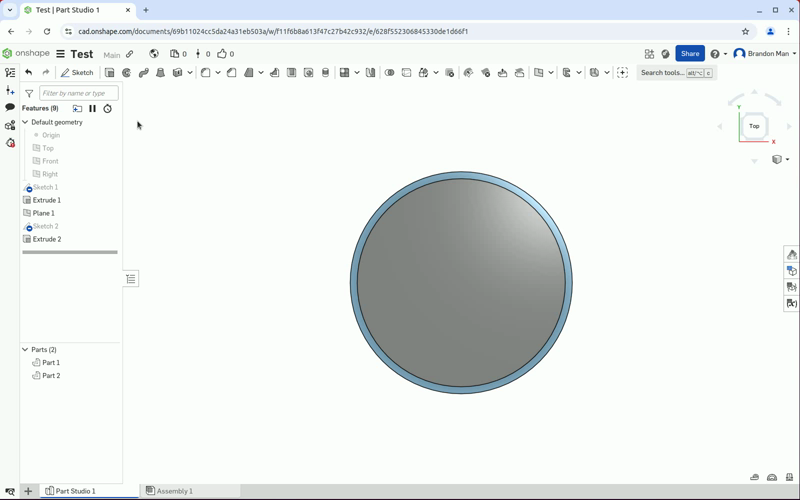
key(shift+h)
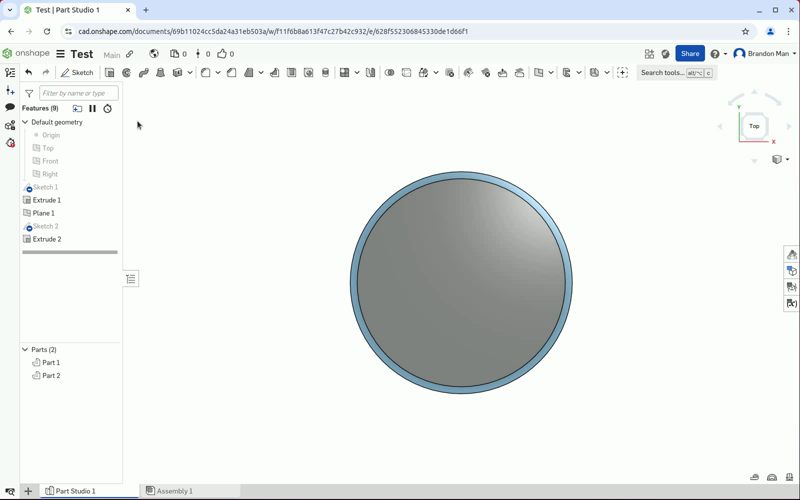
key(shift+h)
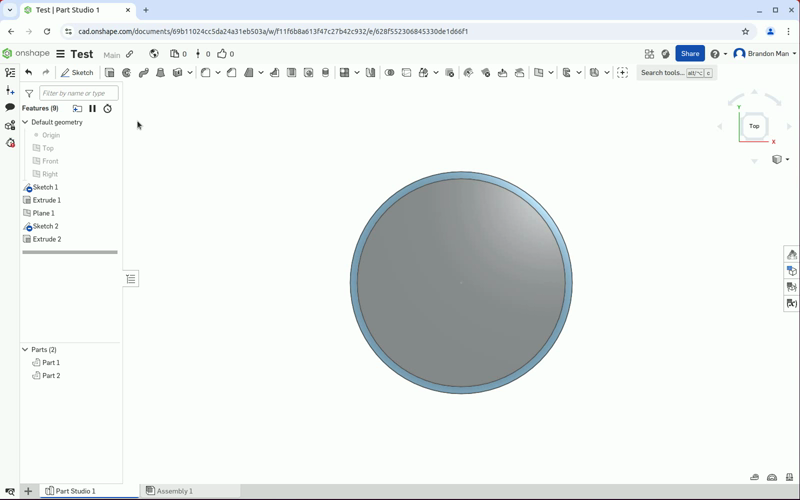
key(shift+7)
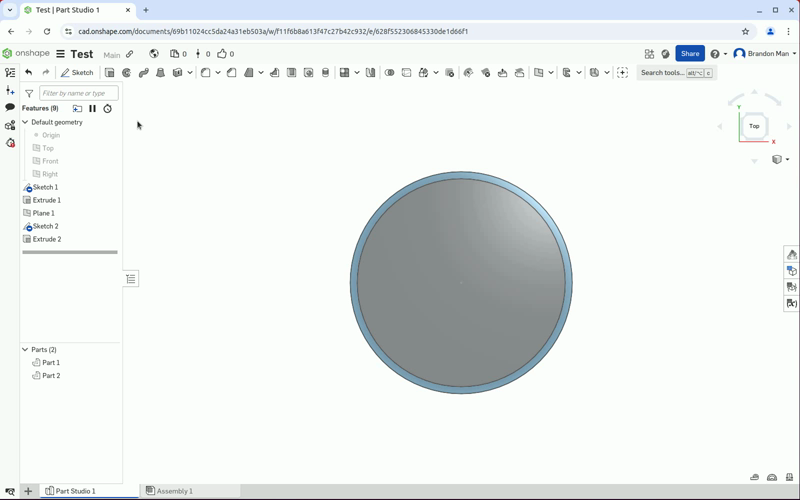
key(up, 3)
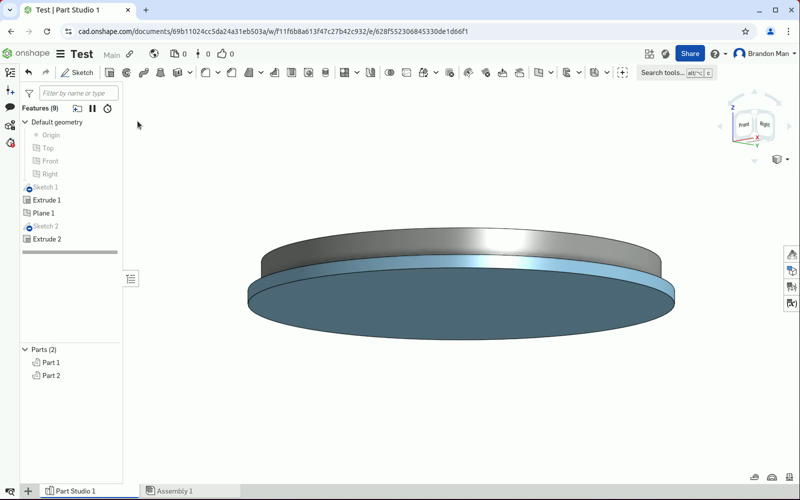
key(left, 3)
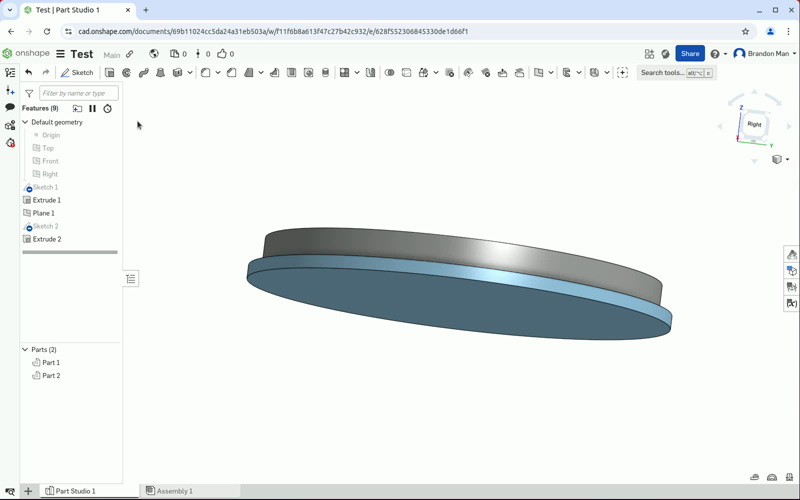
key(right, 3)
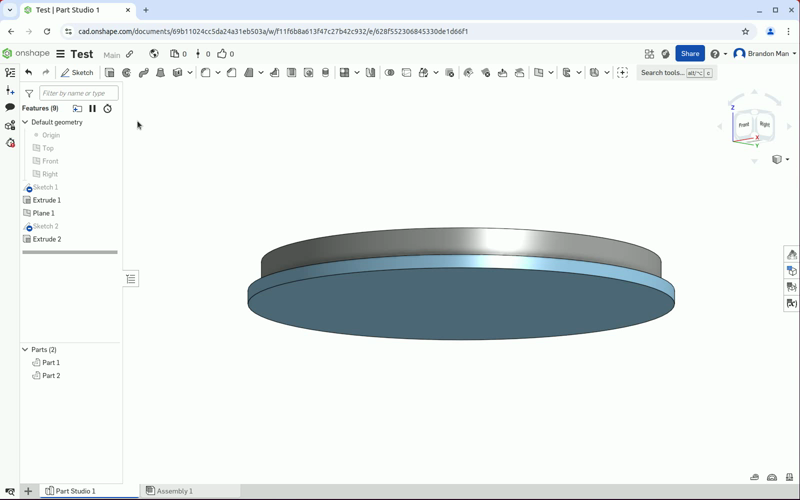
key(down, 3)
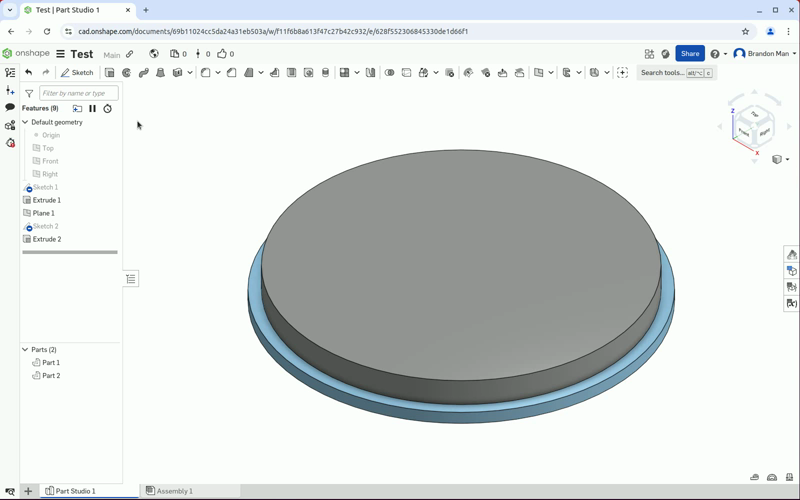
mouse_move(73, 189)
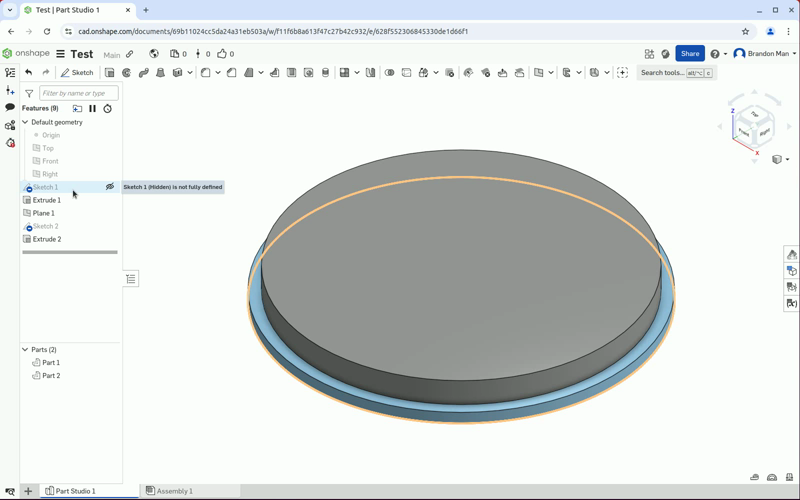
click(73, 189)